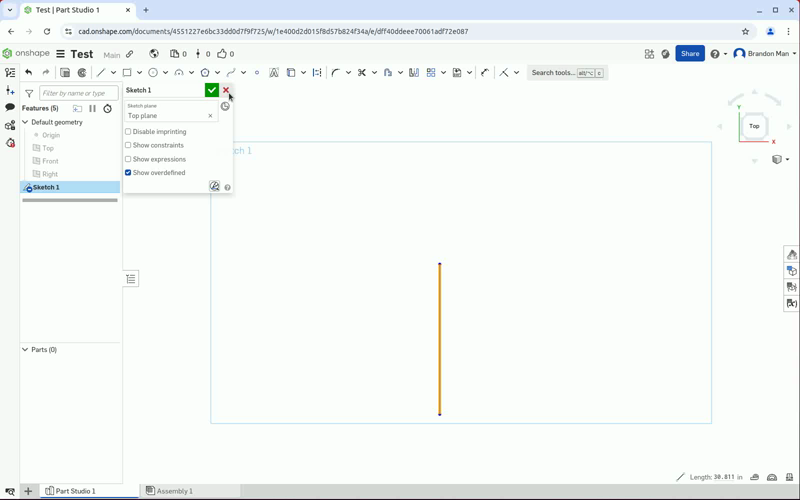
key(shift+h)
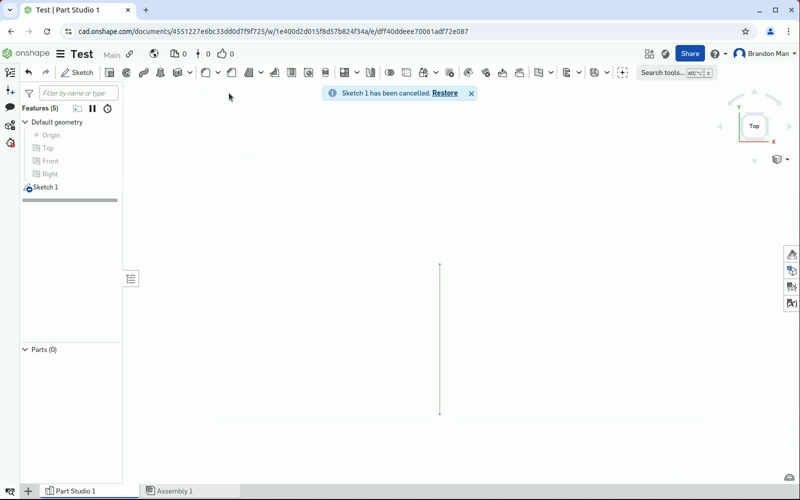
key(shift+s)
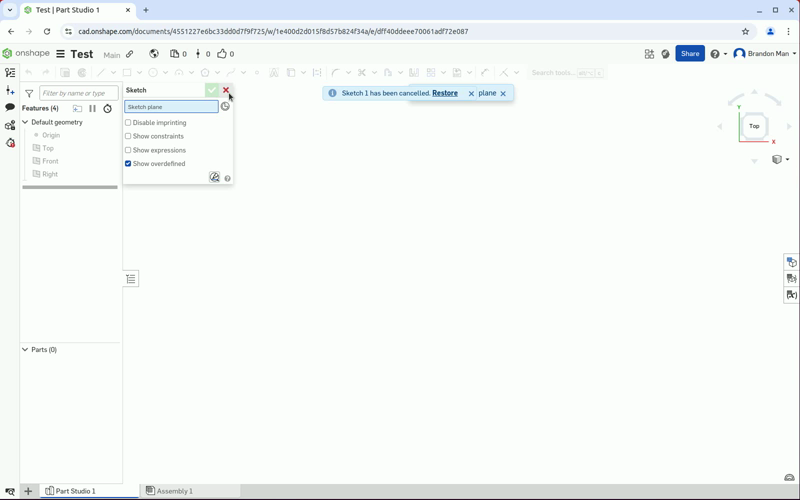
mouse_move(73, 150)
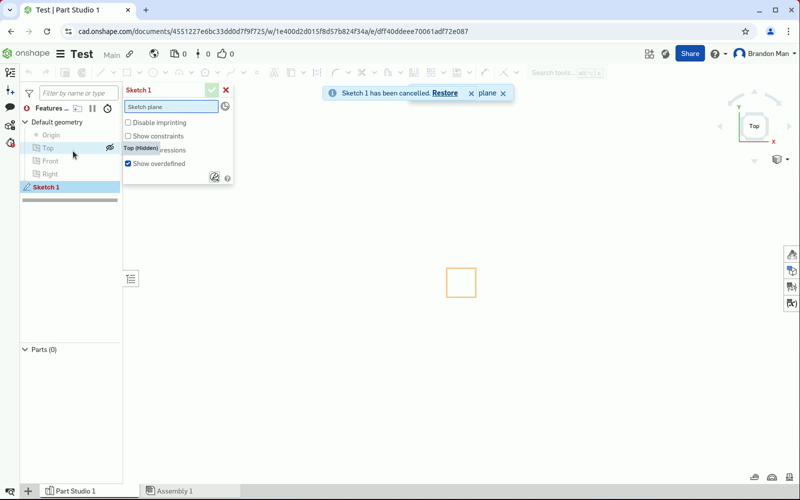
click(73, 150)
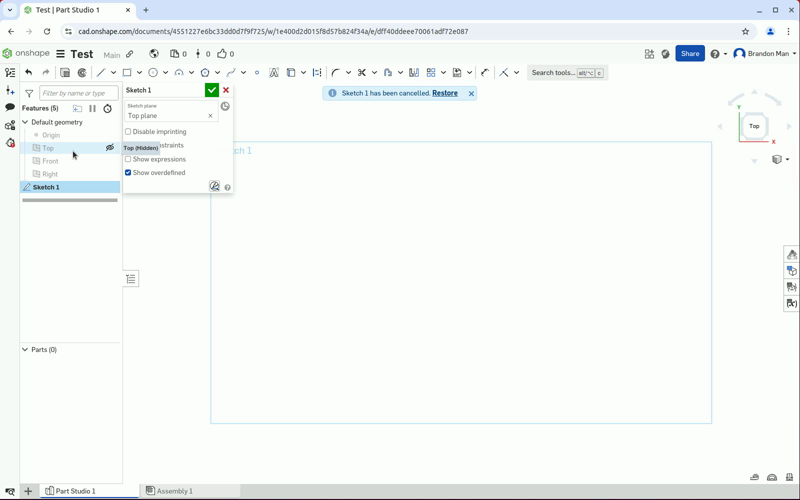
mouse_move(73, 352)
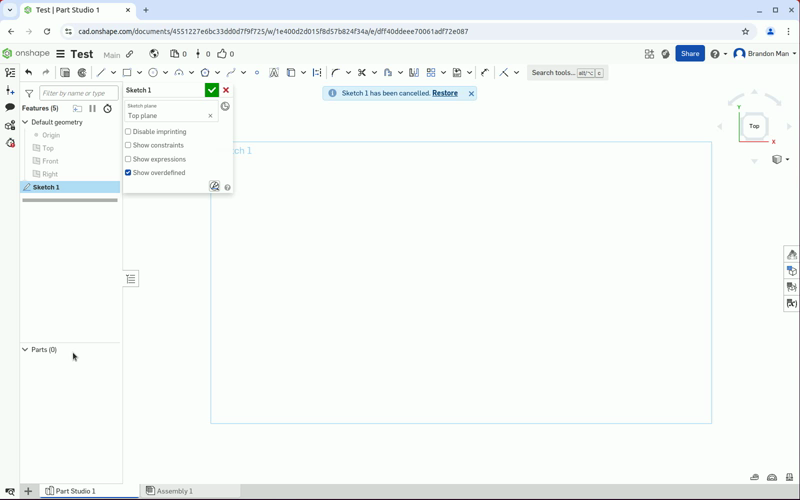
key(y)
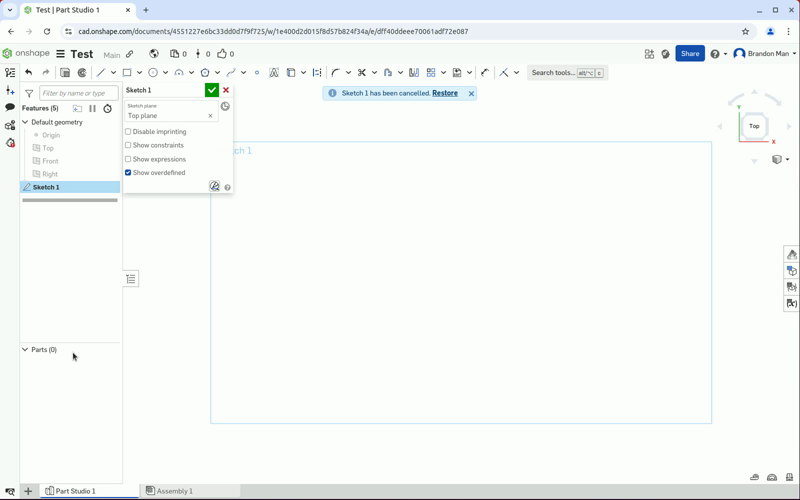
key(c)
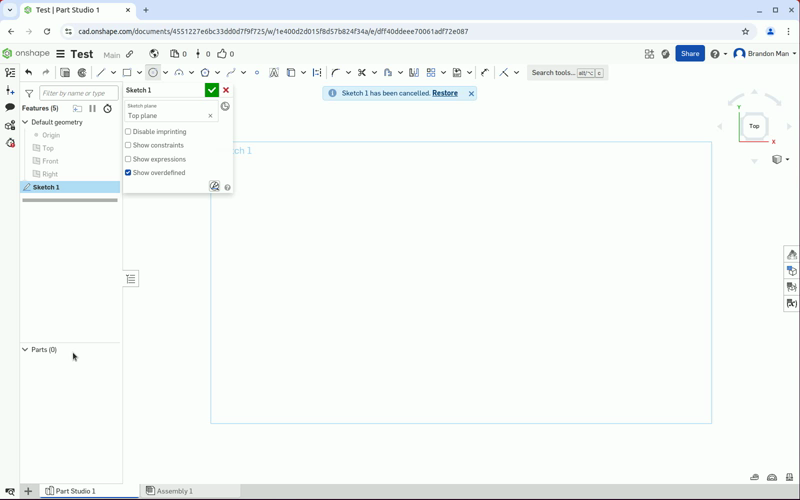
key_down(shift)
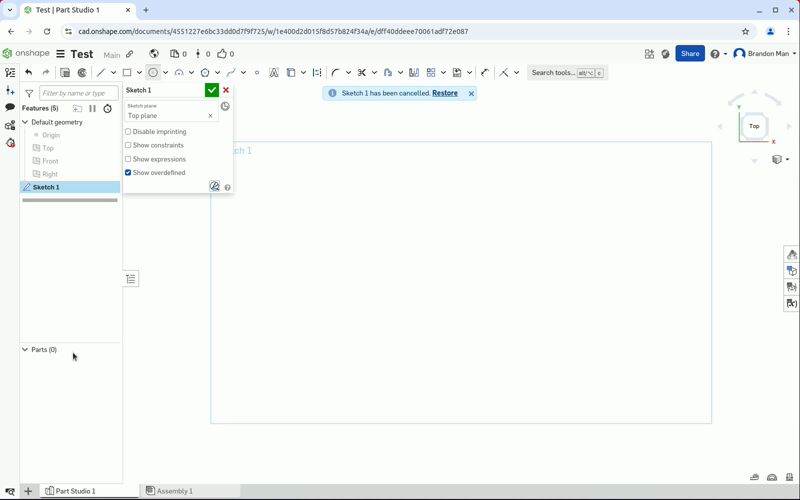
mouse_move(461, 282)
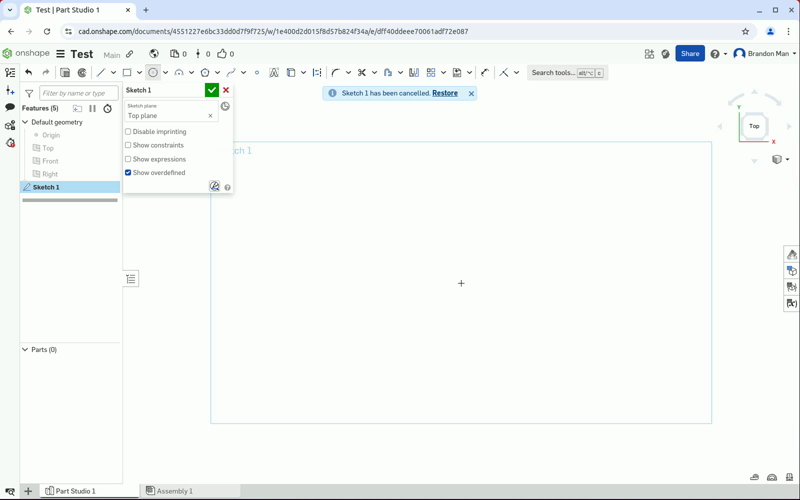
click(461, 282)
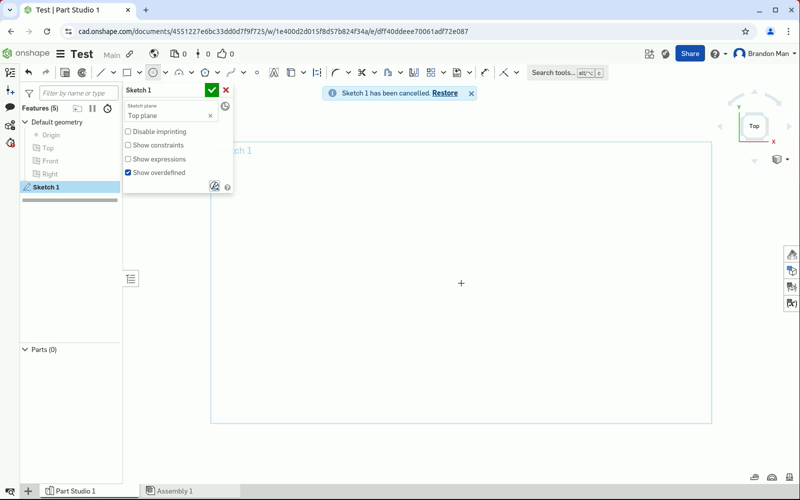
key_up(shift)
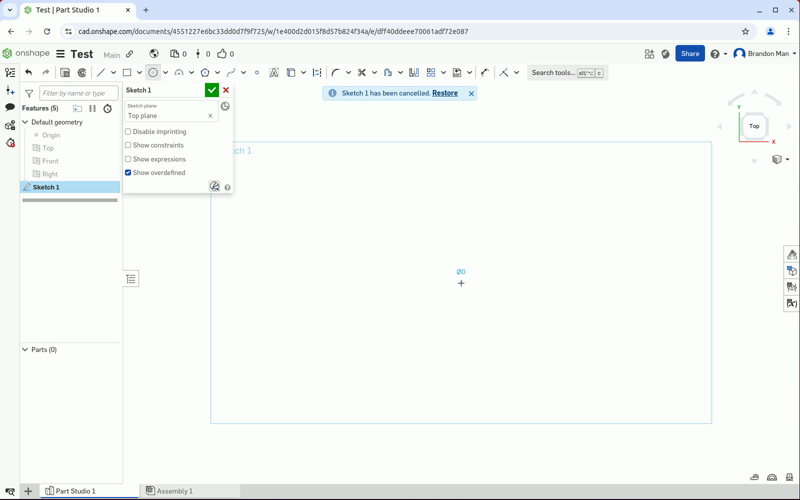
mouse_move(574, 282)
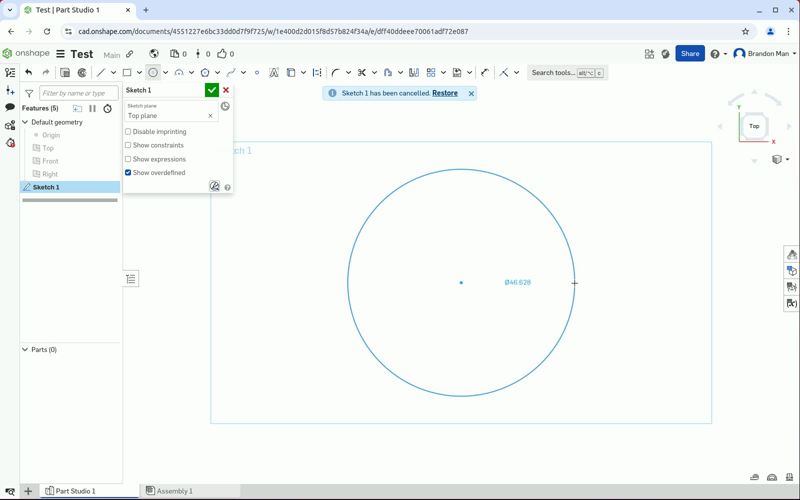
click(574, 282)
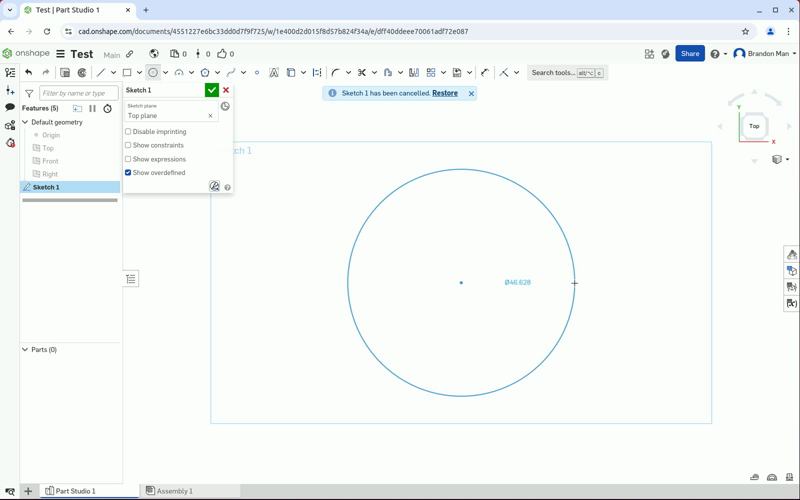
key(esc)
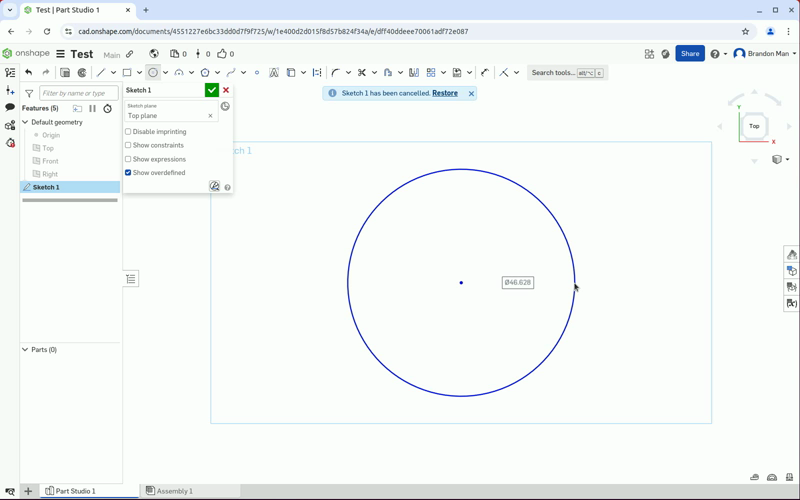
mouse_move(470, 281)
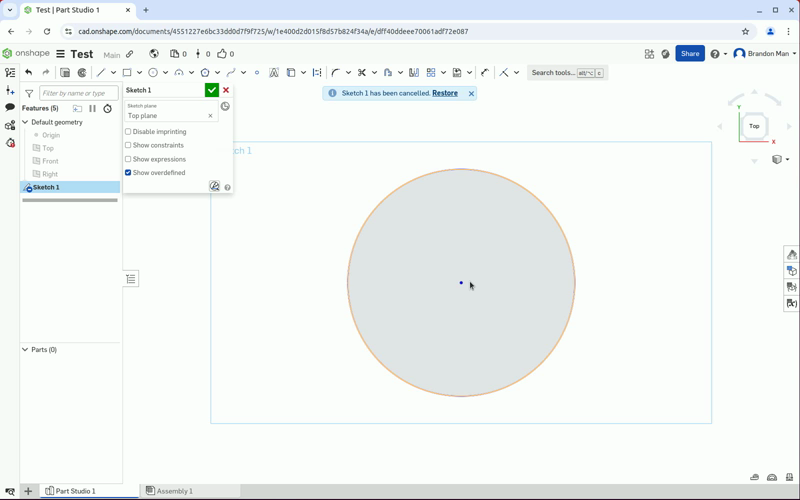
click(470, 281)
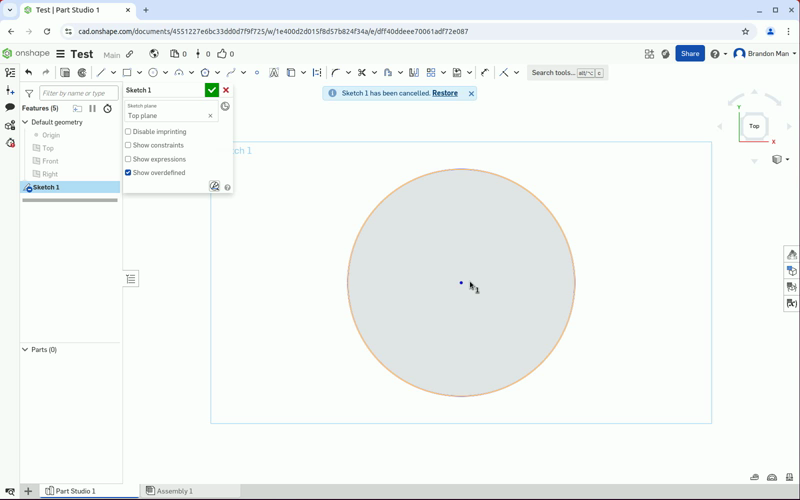
mouse_move(73, 352)
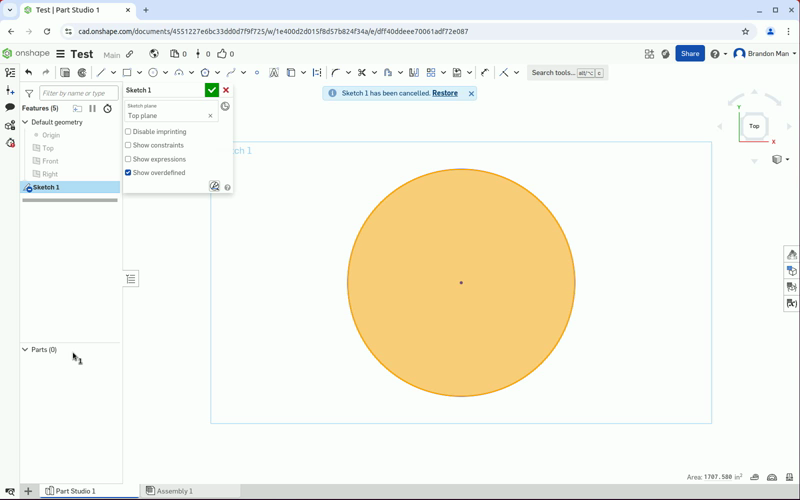
key(shift+y)
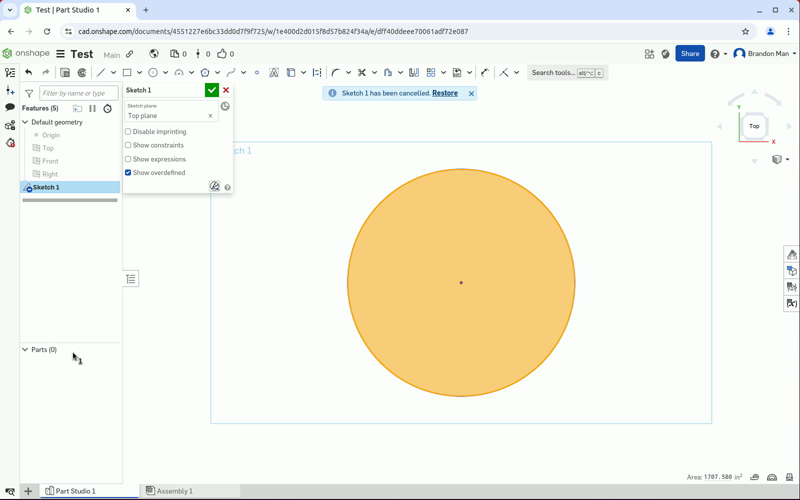
key(shift+e)
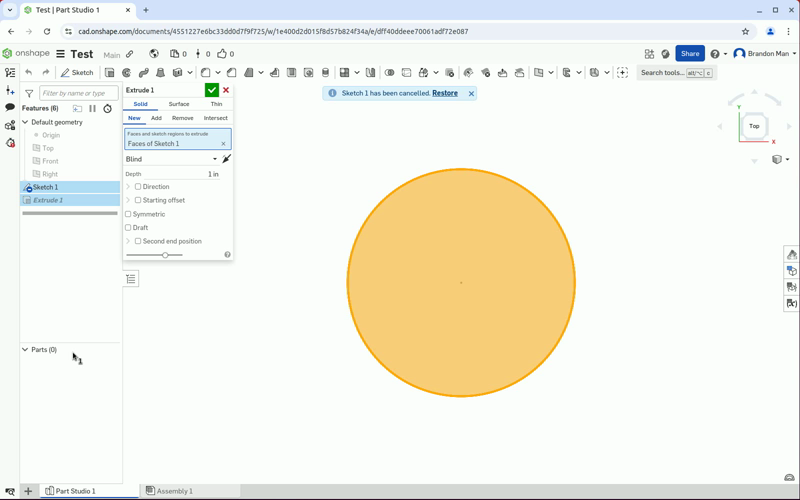
mouse_move(143, 106)
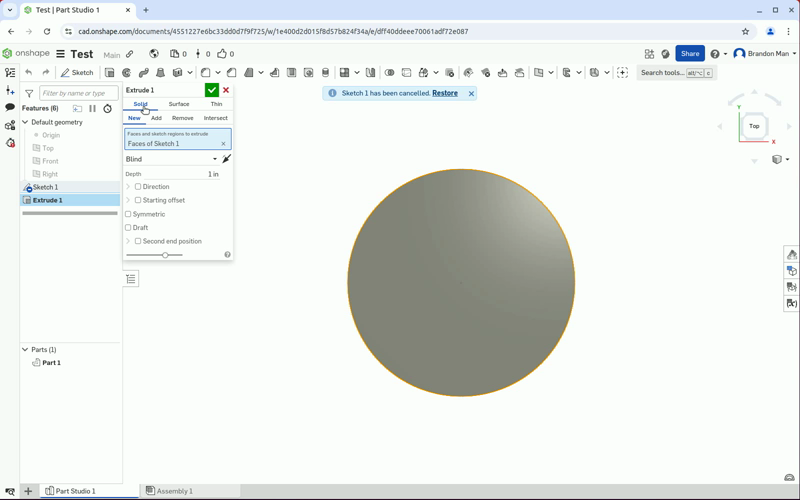
click(143, 106)
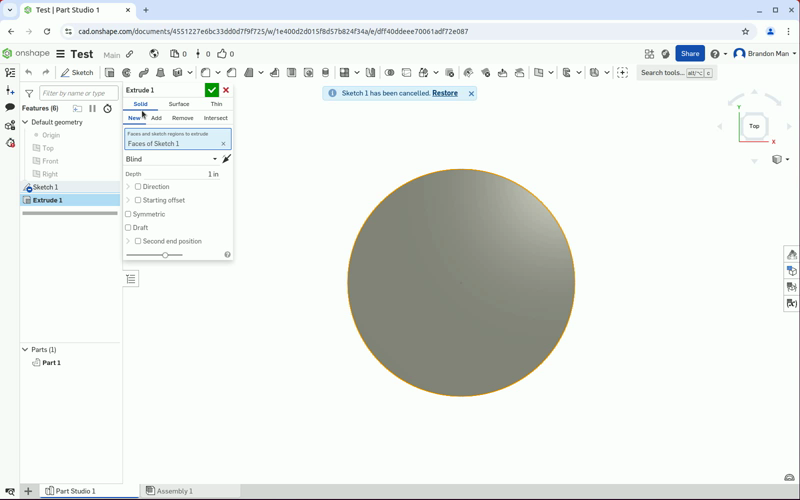
mouse_move(137, 120)
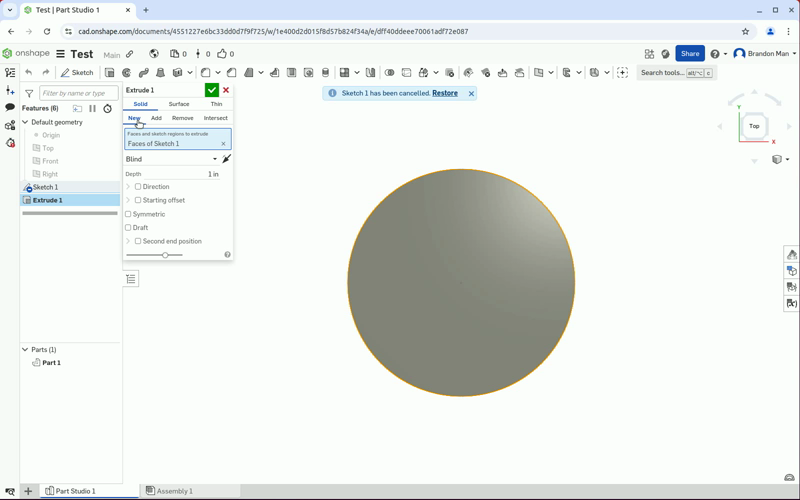
click(137, 120)
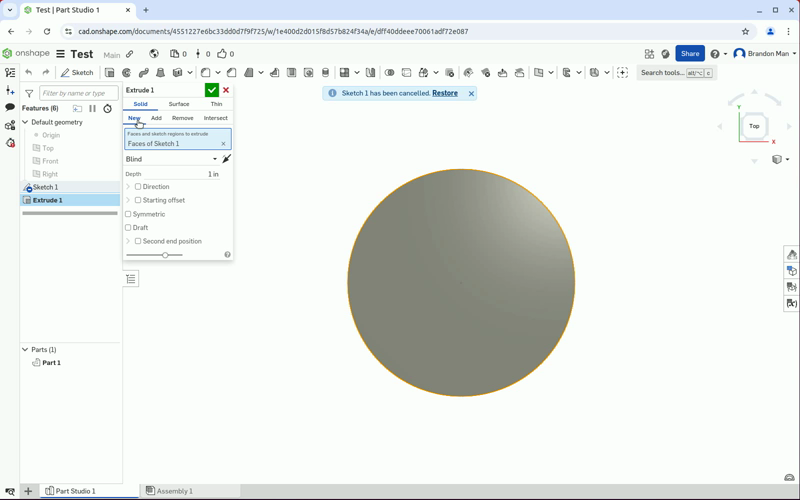
key(tab, 4)
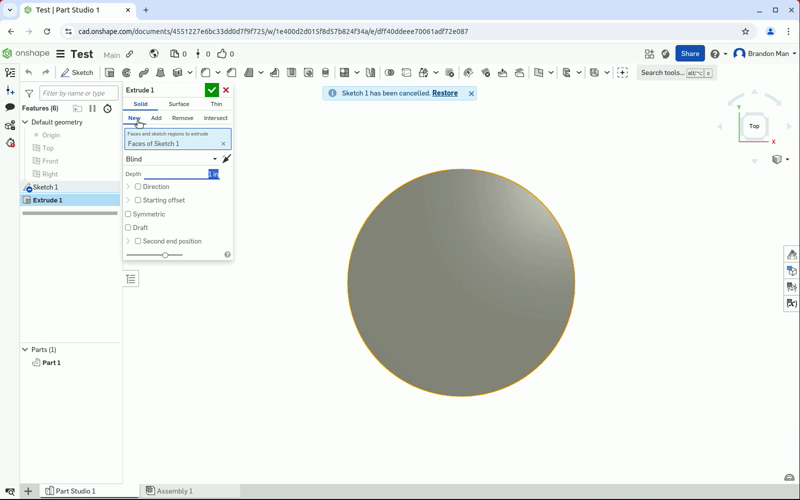
text(12.036)
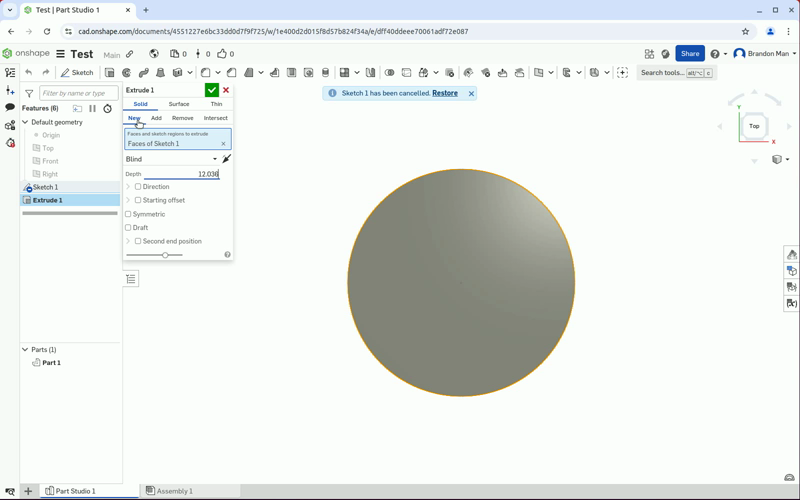
key(enter)
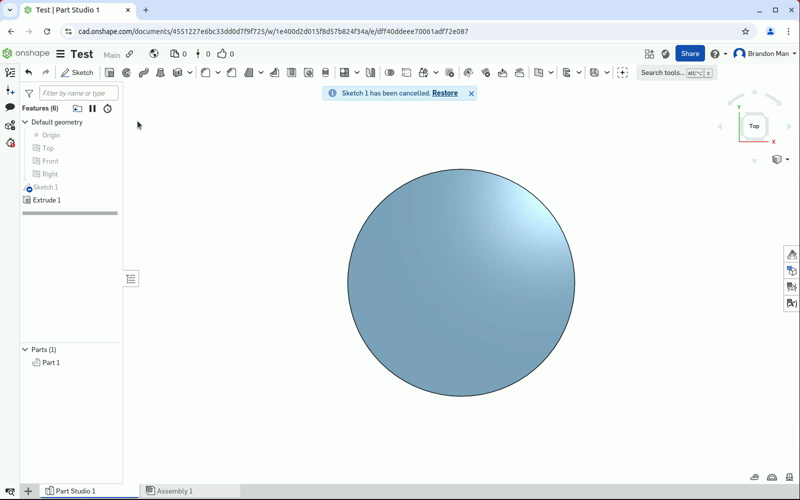
key(shift+h)
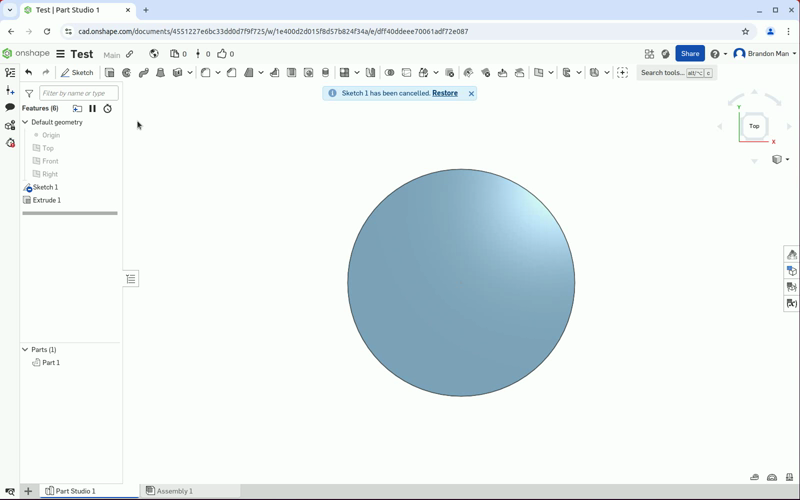
key(shift+h)
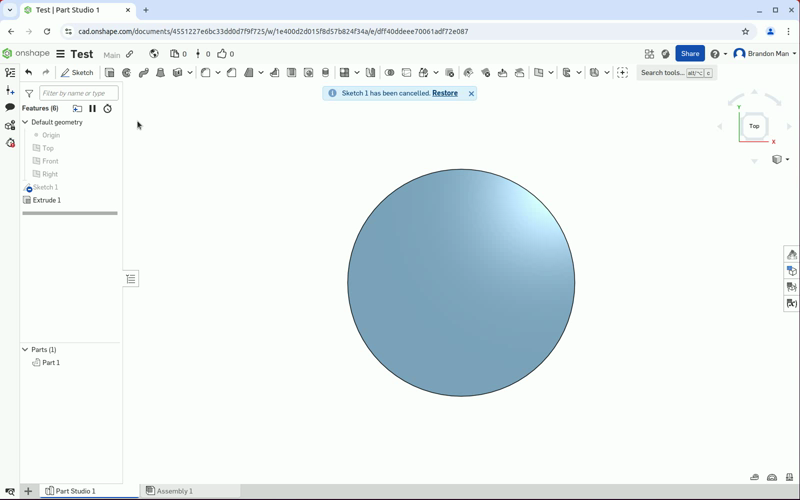
mouse_move(73, 189)
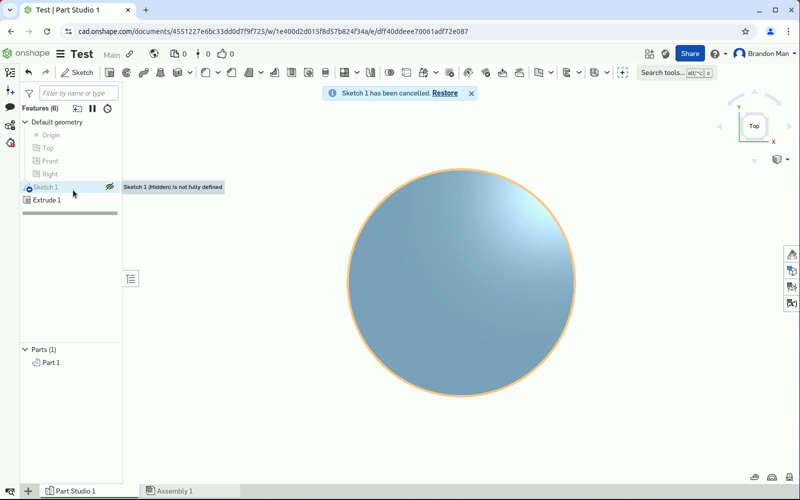
click(73, 189)
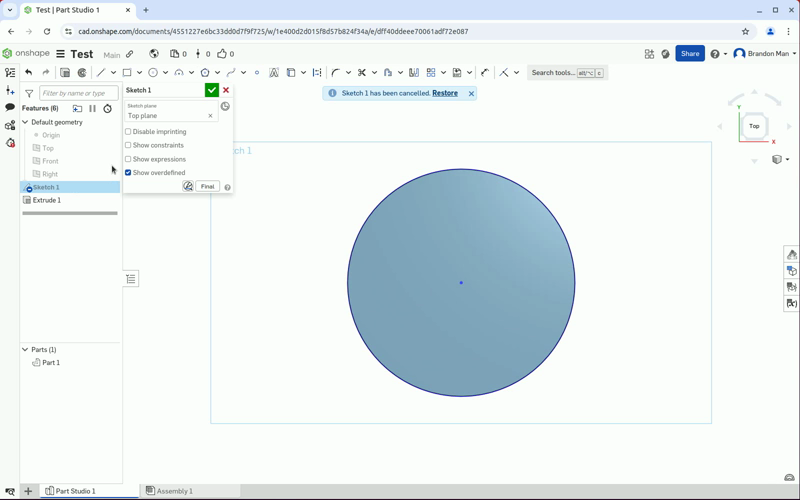
mouse_move(229, 92)
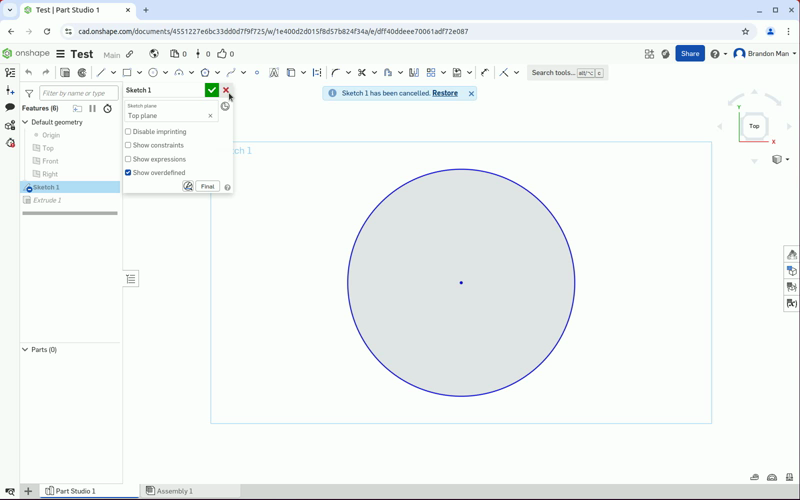
click(229, 92)
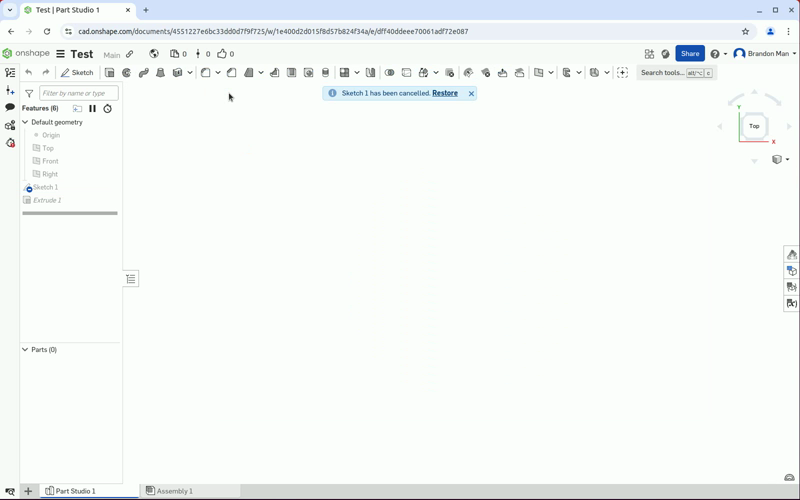
mouse_move(73, 352)
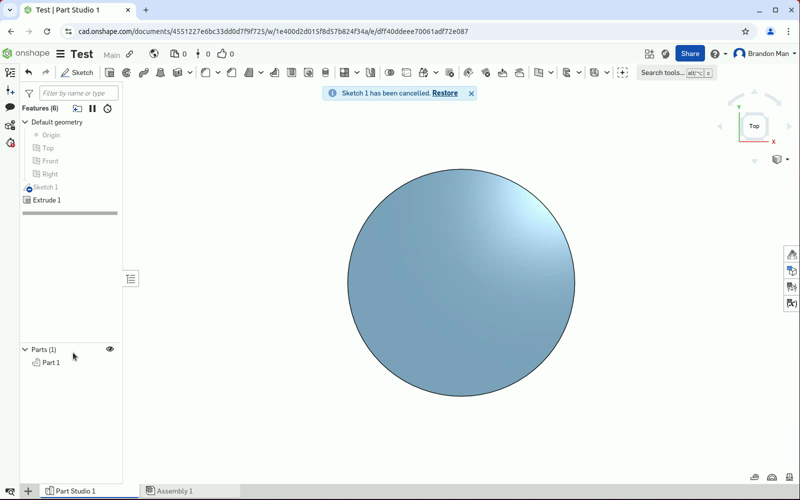
key(y)
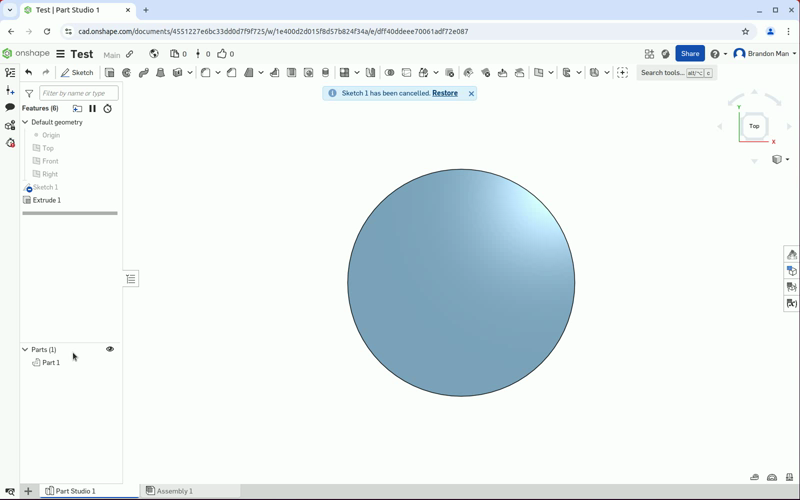
key(shift+p)
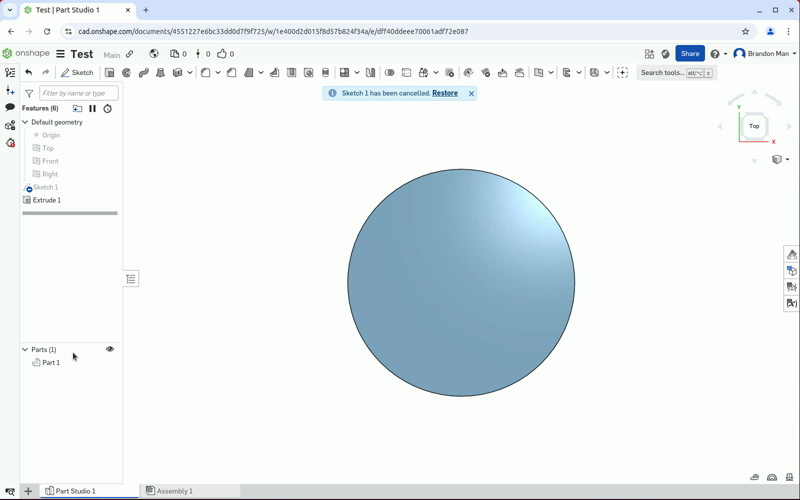
key(space)
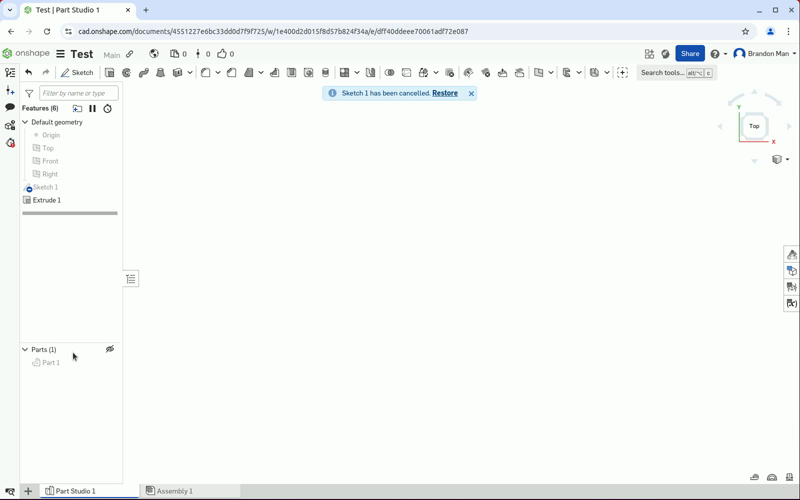
key_down(shift)
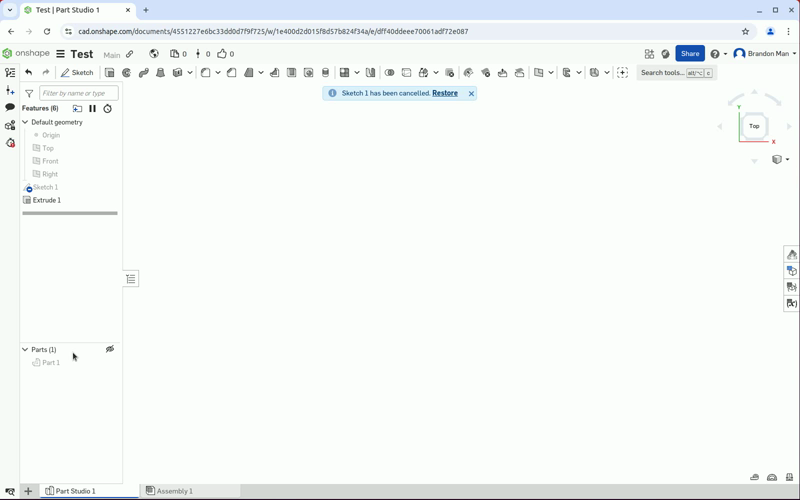
key(up)
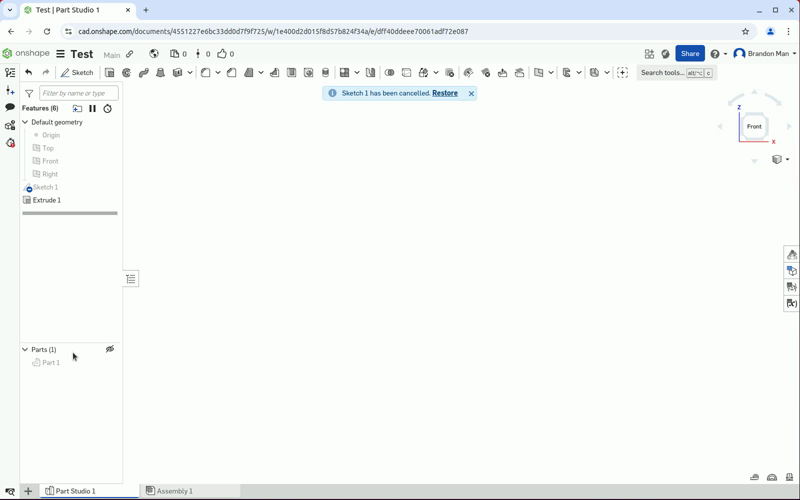
key_up(shift)
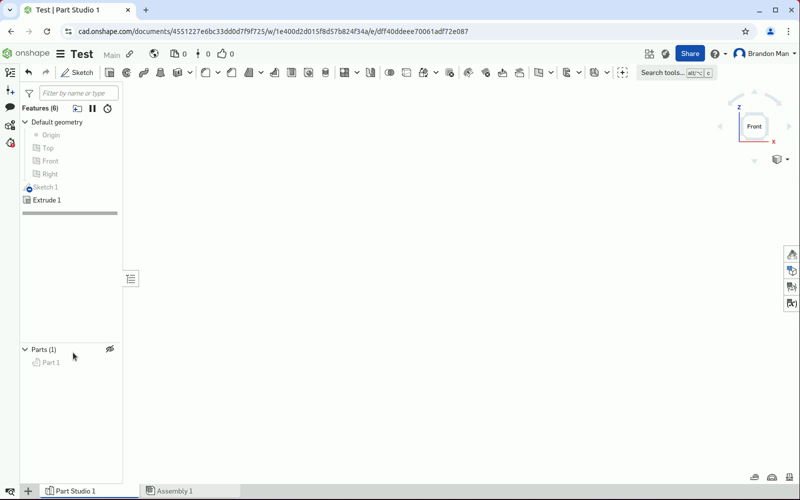
mouse_move(73, 352)
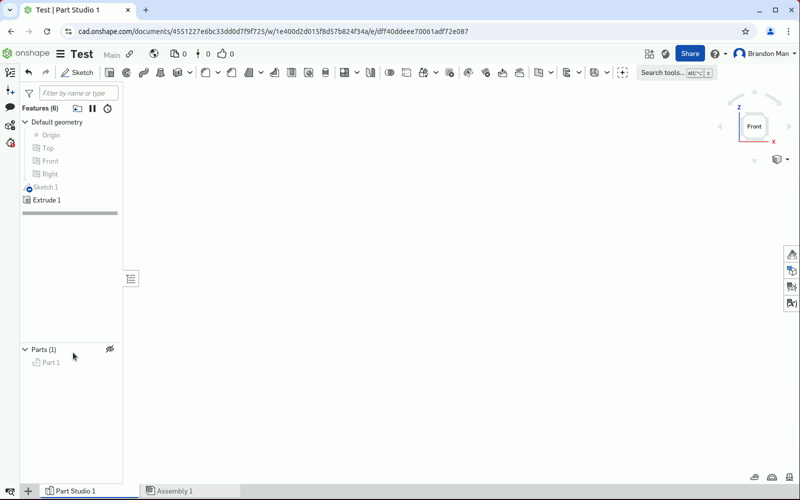
key(shift+y)
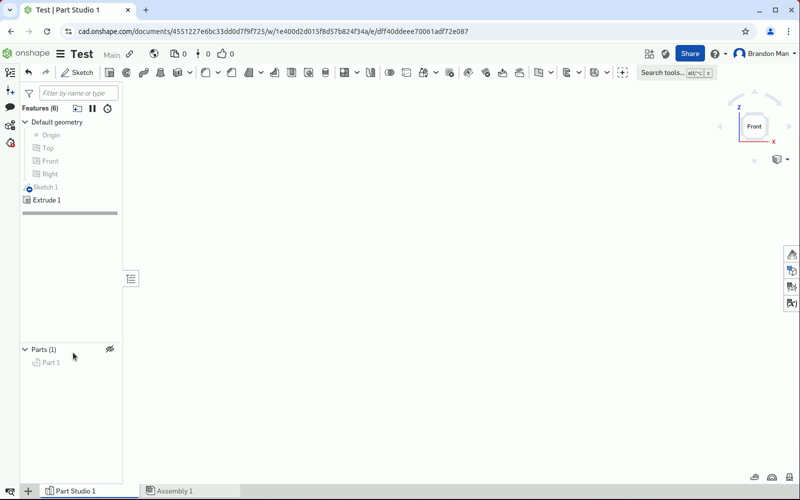
key(shift+s)
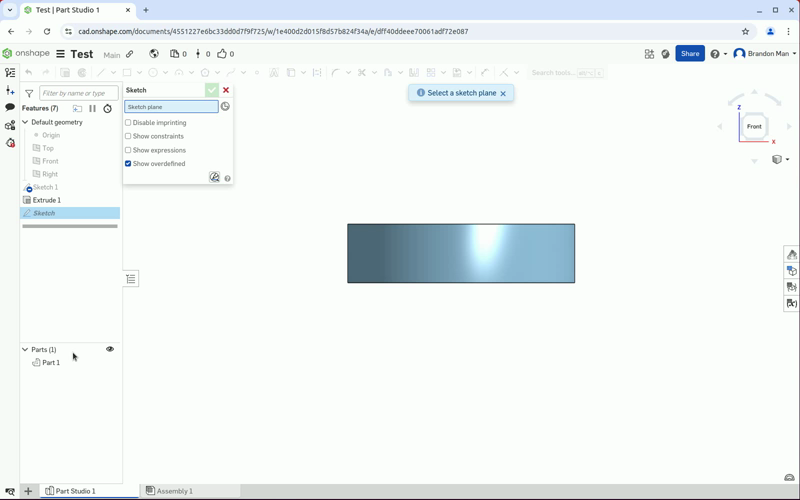
mouse_move(73, 163)
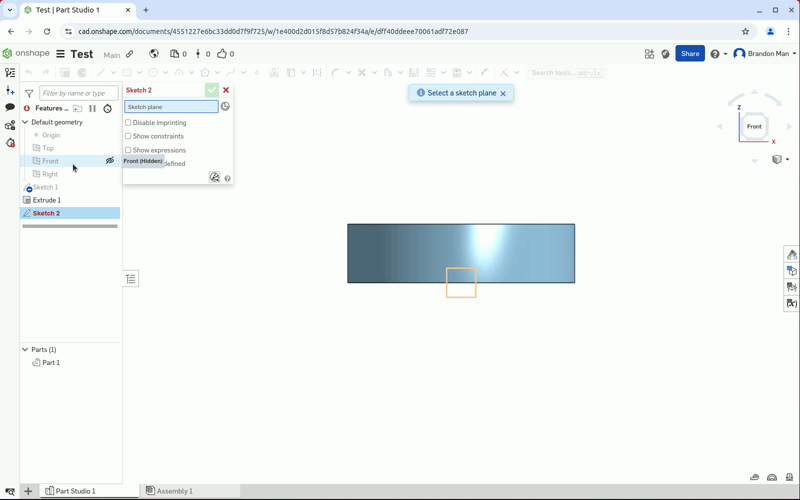
click(73, 163)
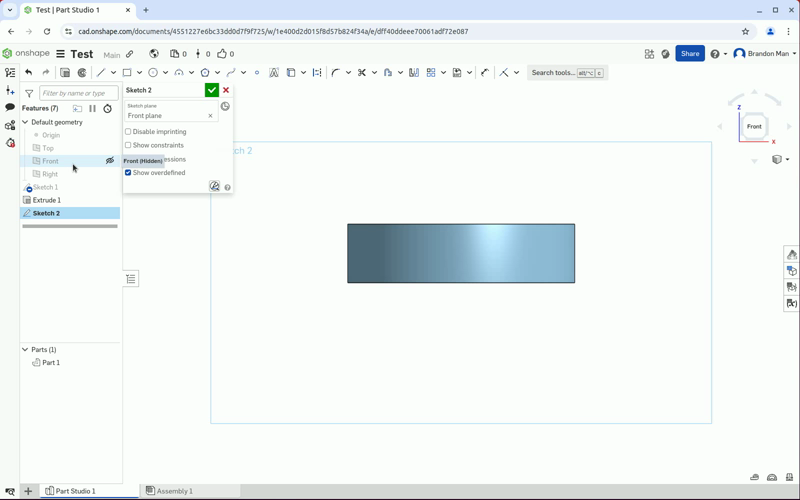
mouse_move(73, 352)
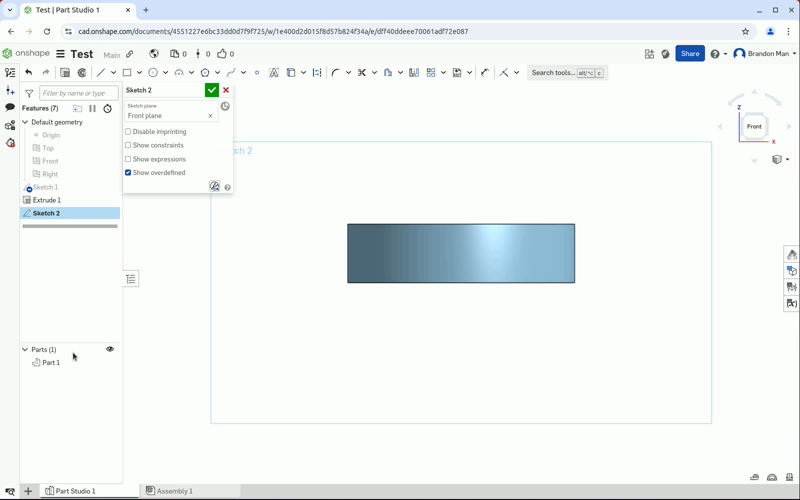
key(y)
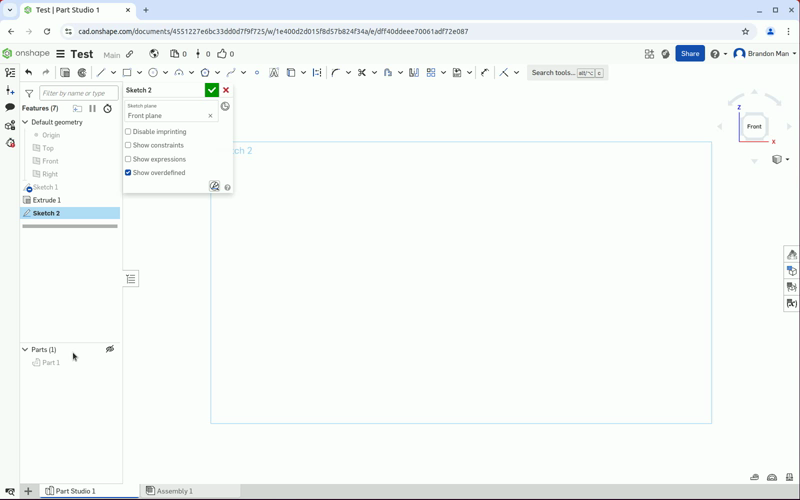
key(c)
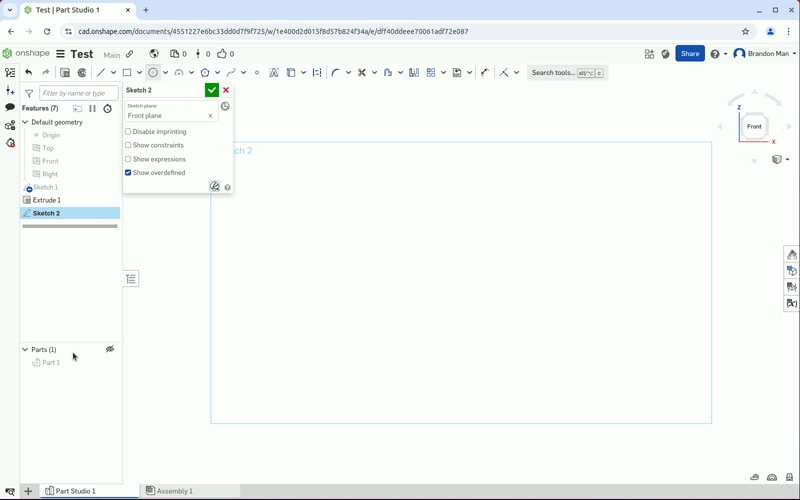
key_down(shift)
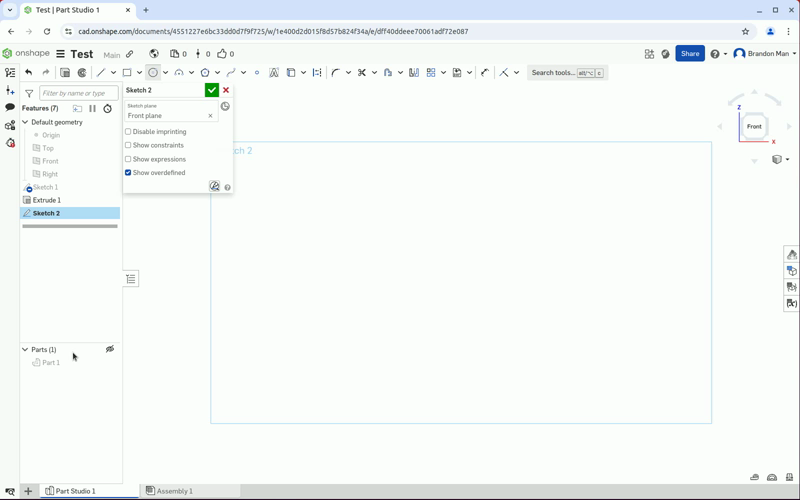
mouse_move(461, 282)
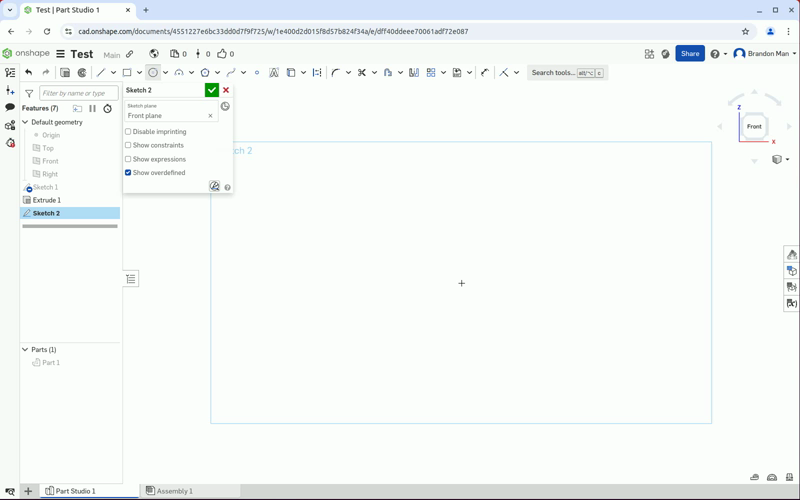
click(461, 282)
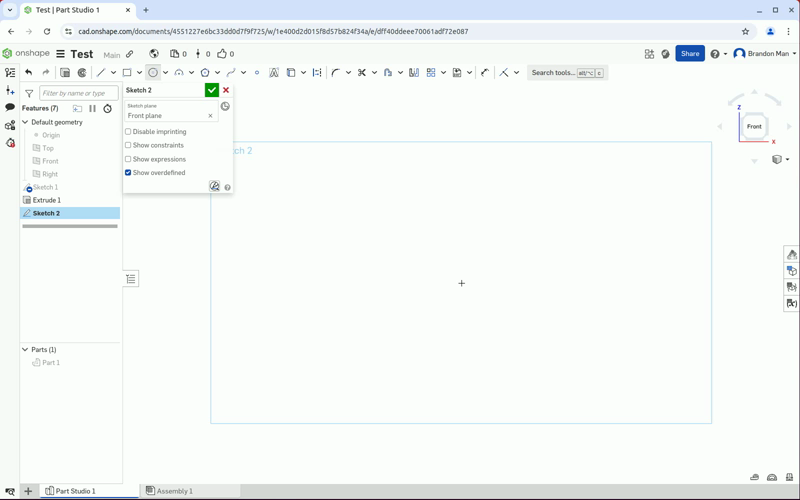
key_up(shift)
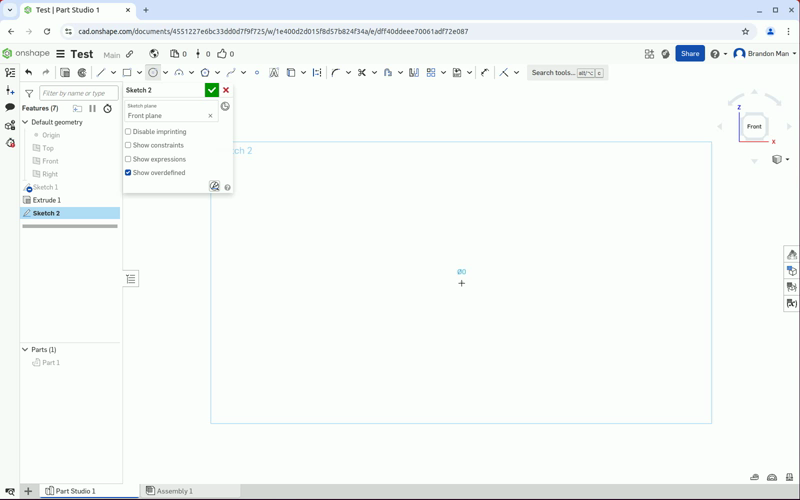
mouse_move(561, 282)
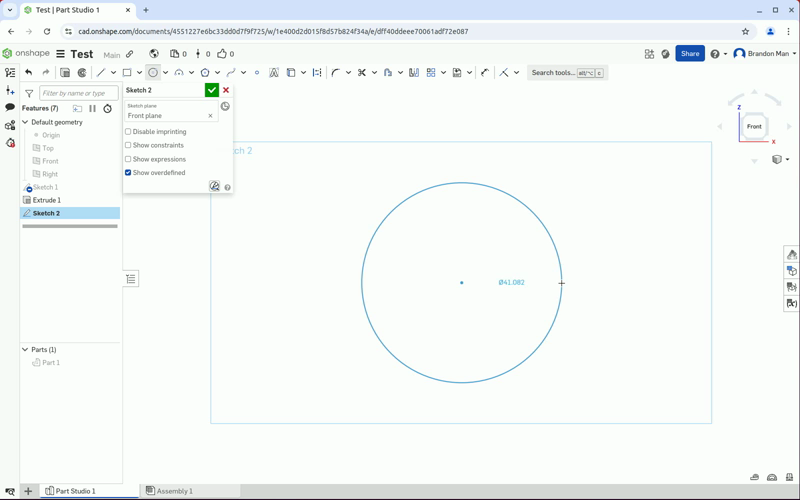
click(561, 282)
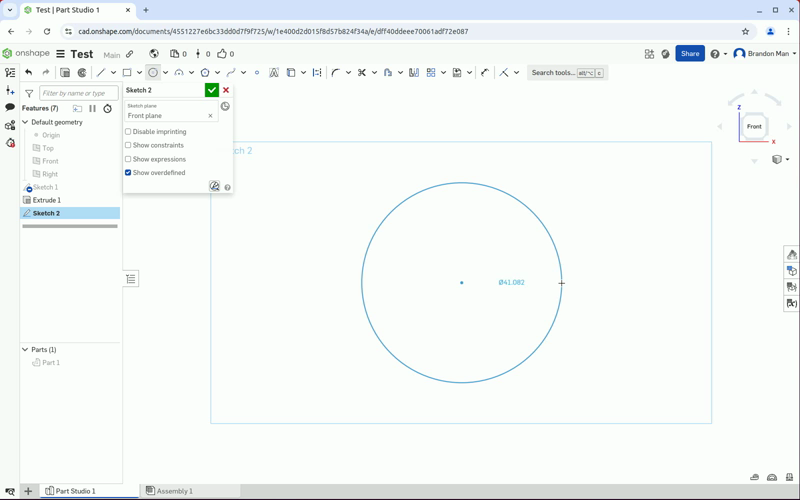
key(esc)
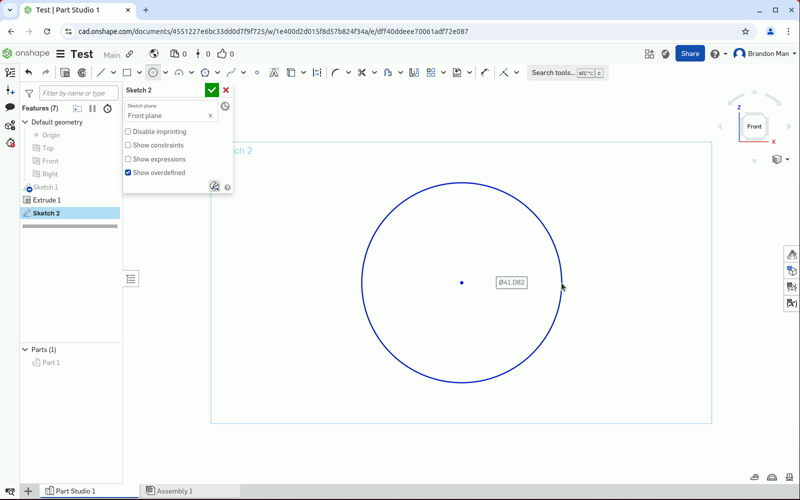
mouse_move(420, 300)
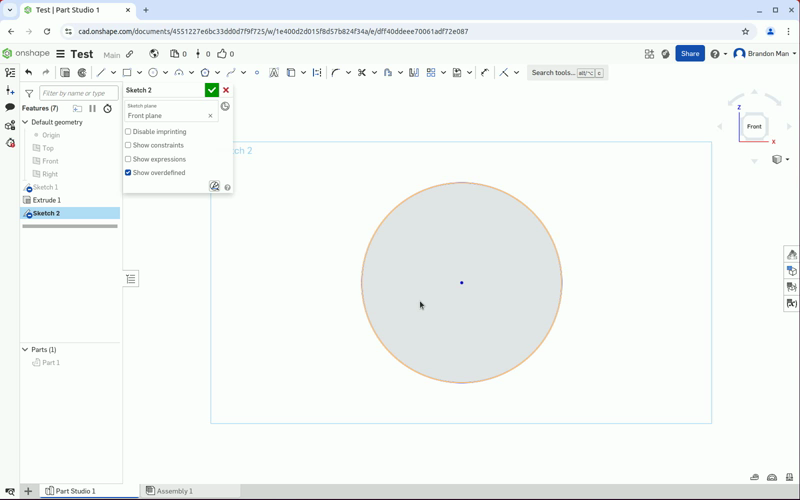
click(420, 300)
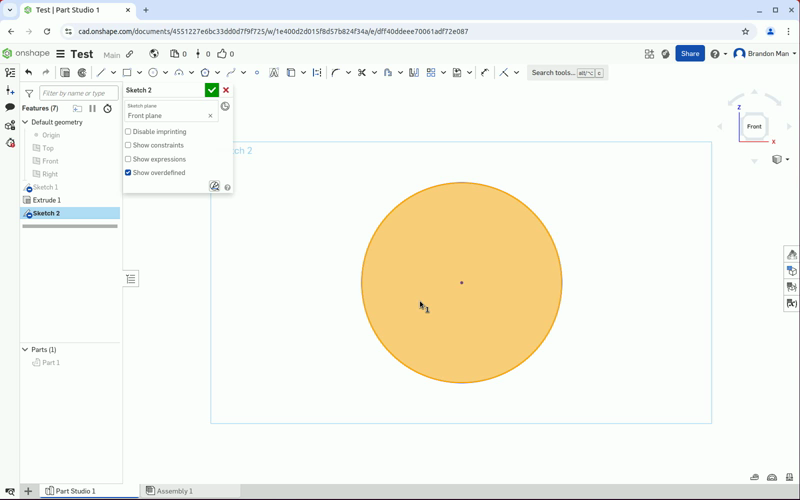
mouse_move(73, 352)
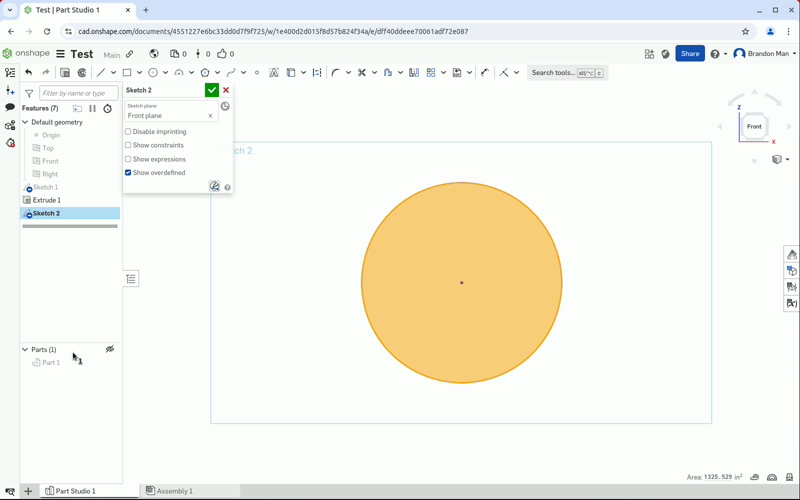
key(shift+y)
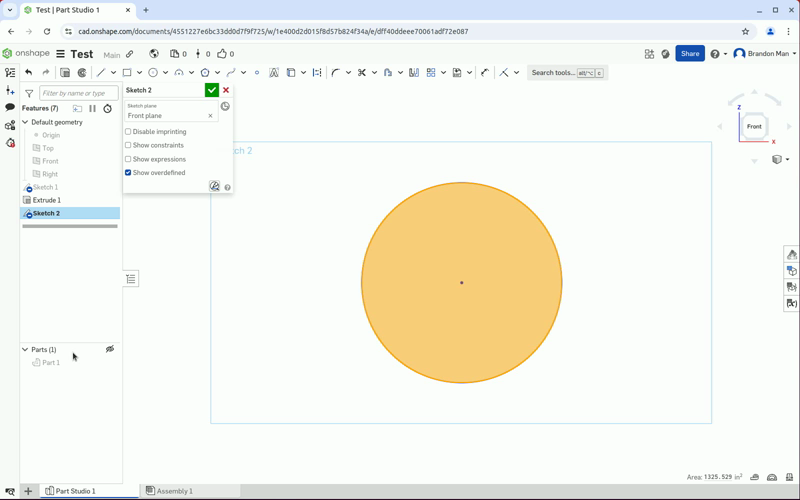
key(shift+e)
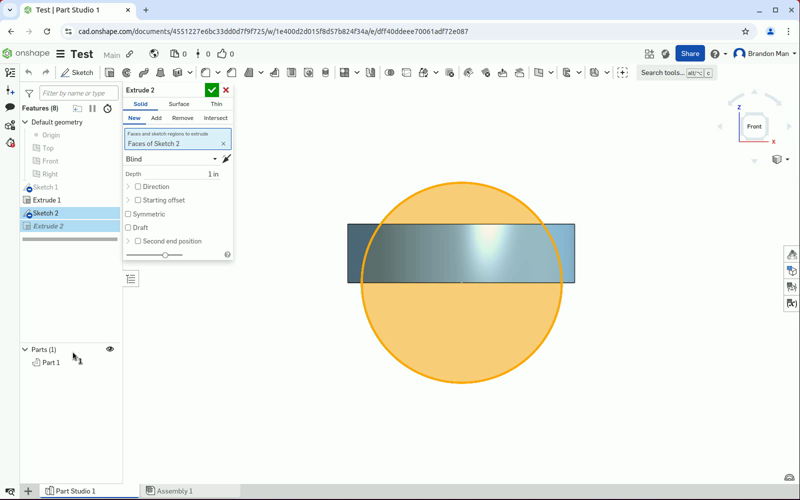
mouse_move(143, 106)
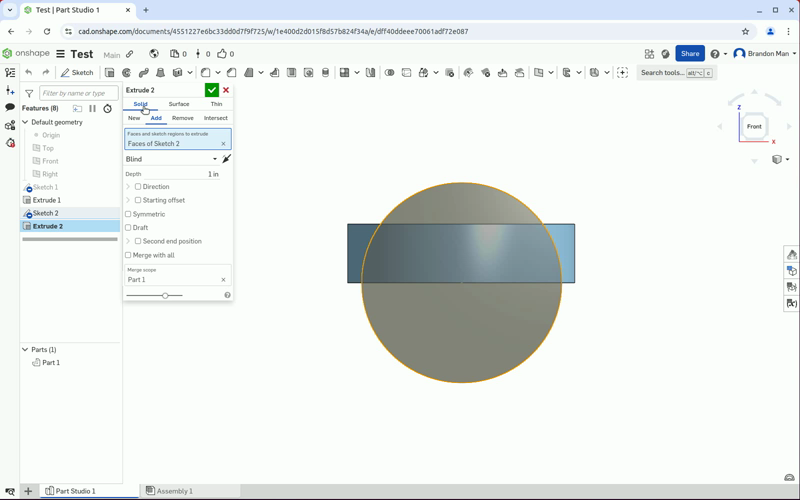
click(143, 106)
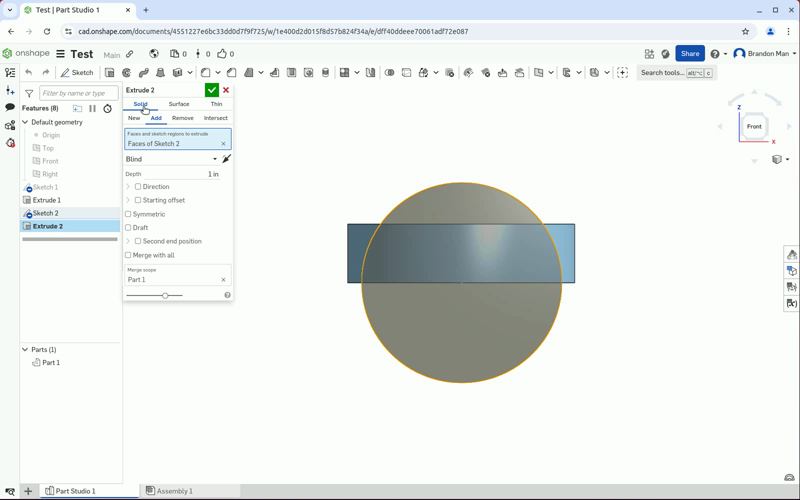
mouse_move(137, 120)
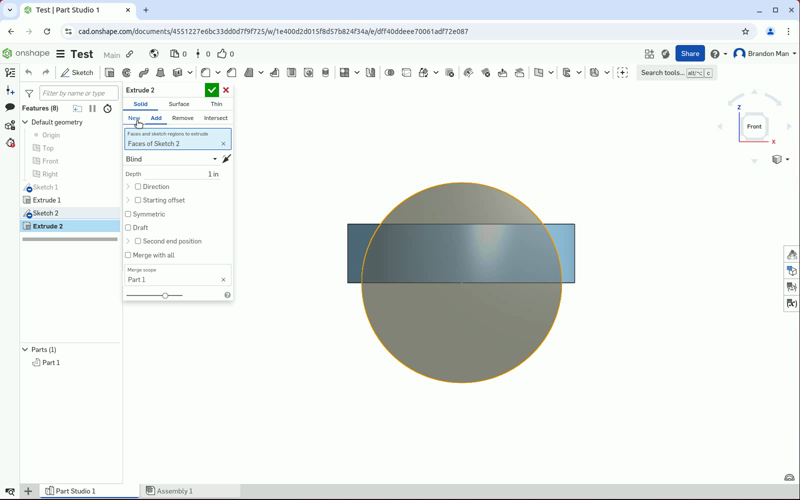
click(137, 120)
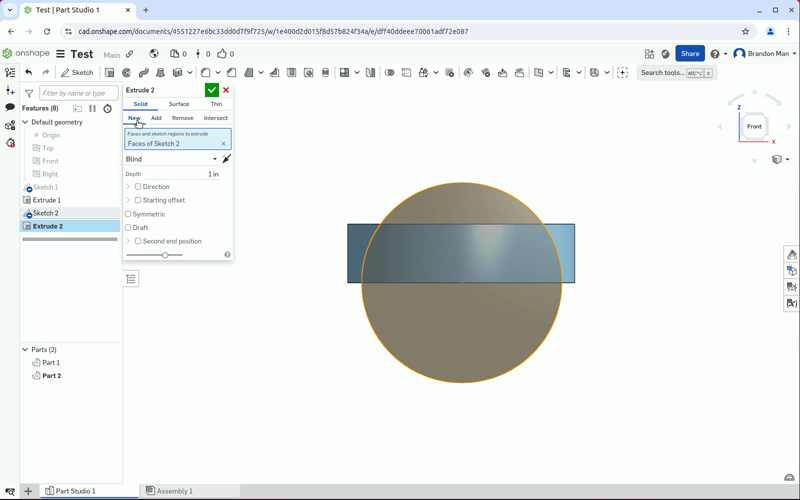
key(tab, 4)
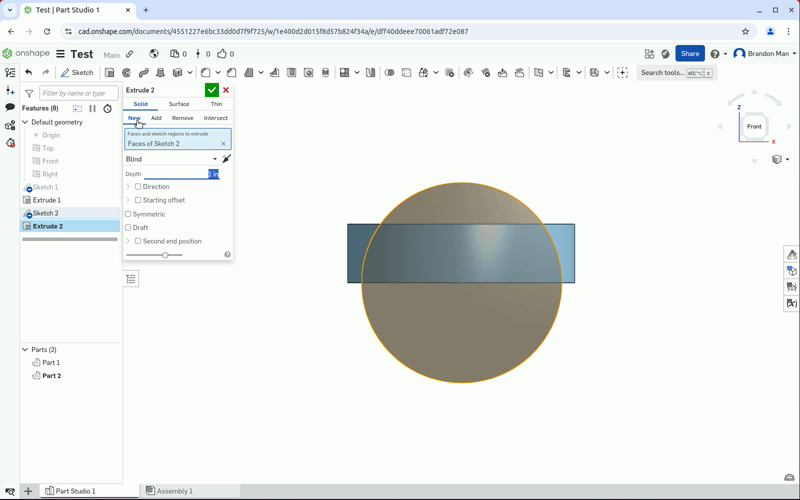
text(17.813)
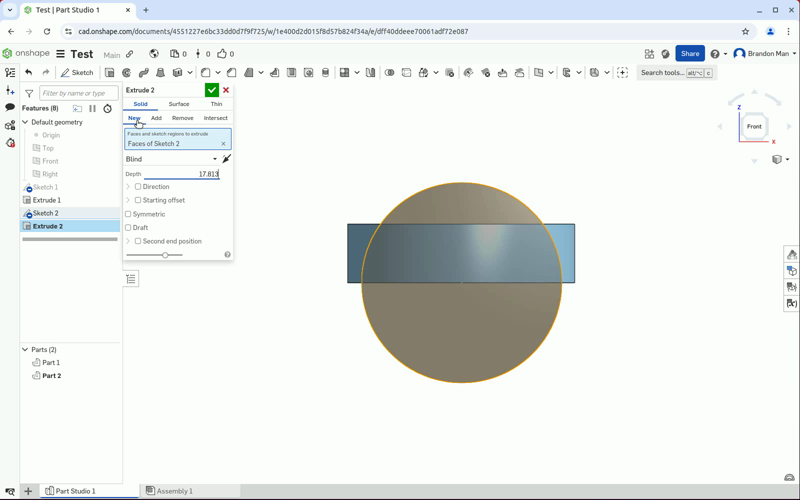
key(enter)
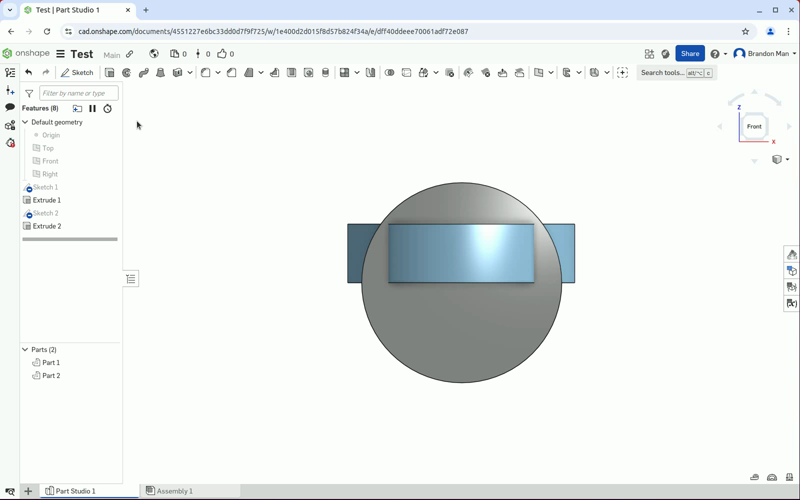
key(shift+h)
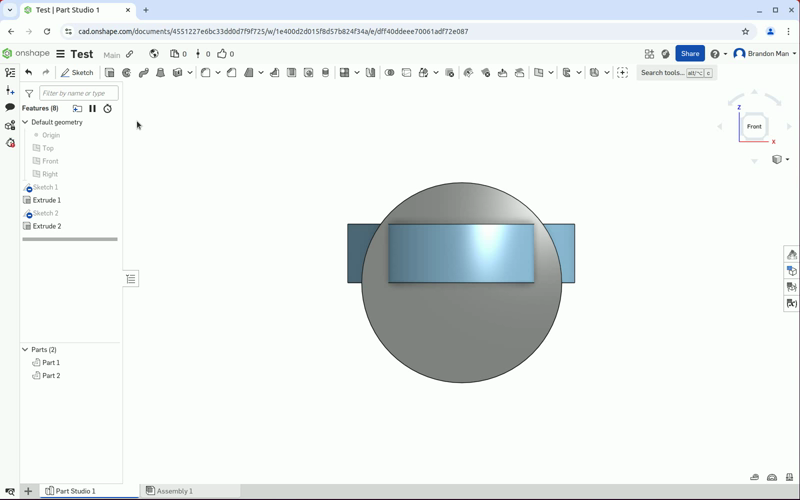
key(shift+h)
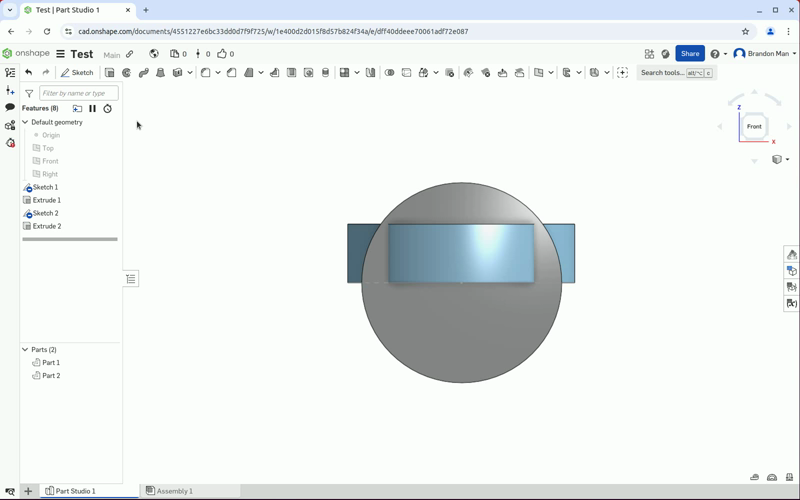
key(shift+7)
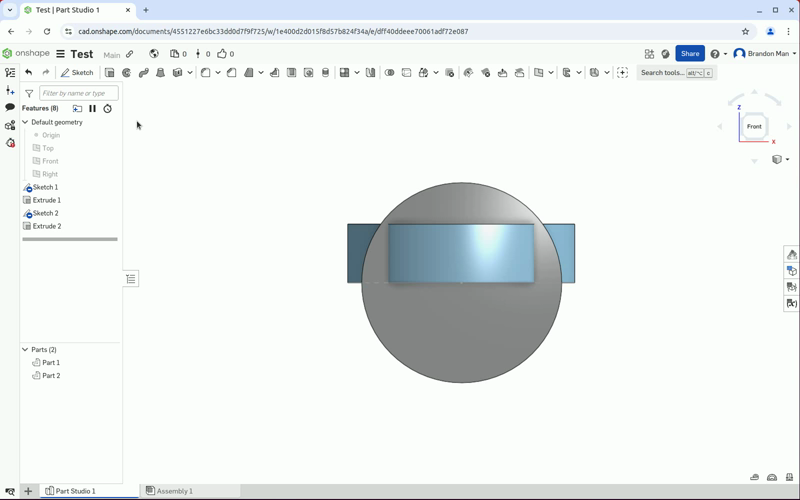
key(left, 2)
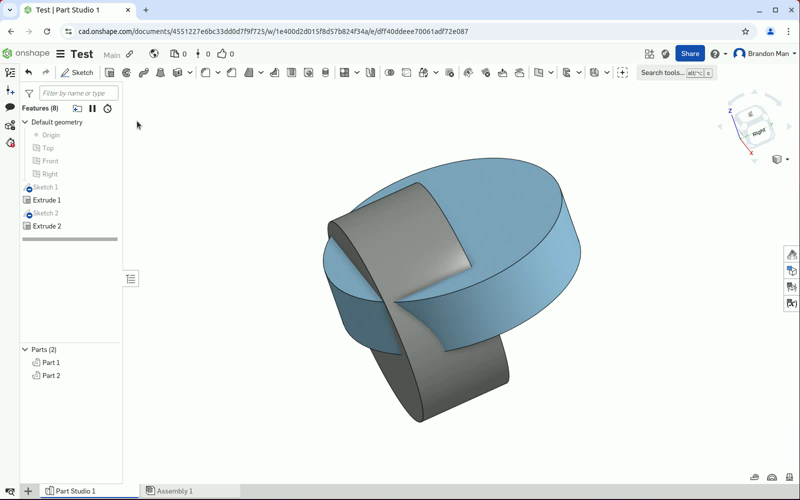
key(down, 2)
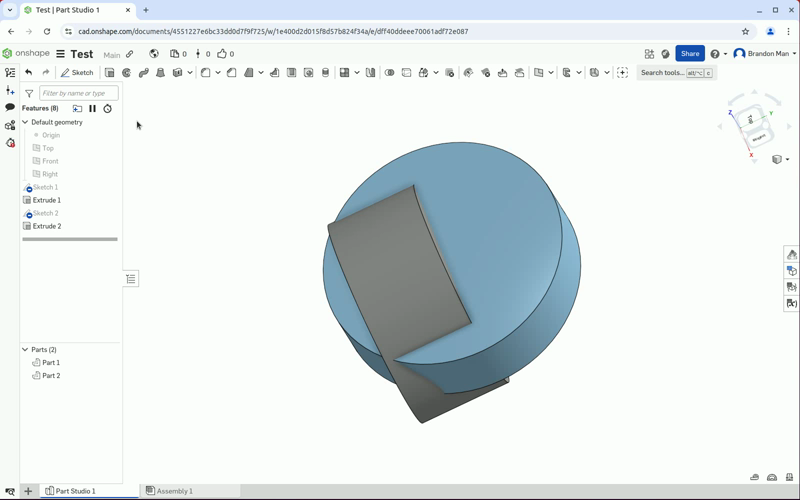
key(up, 2)
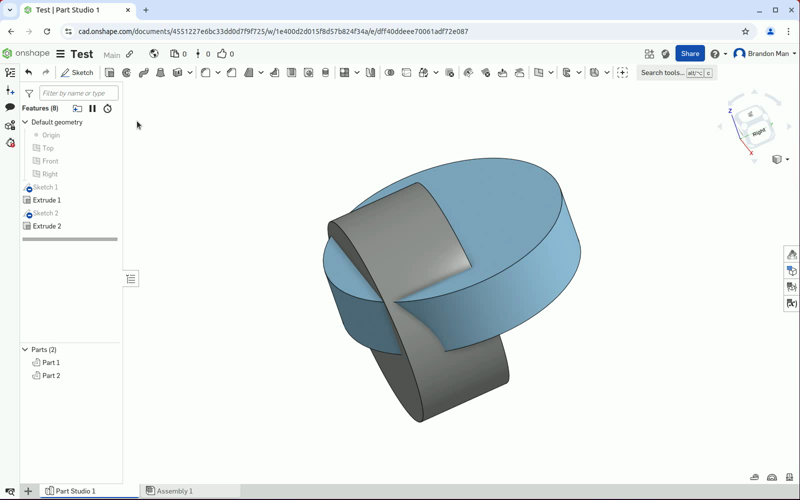
key(right, 2)
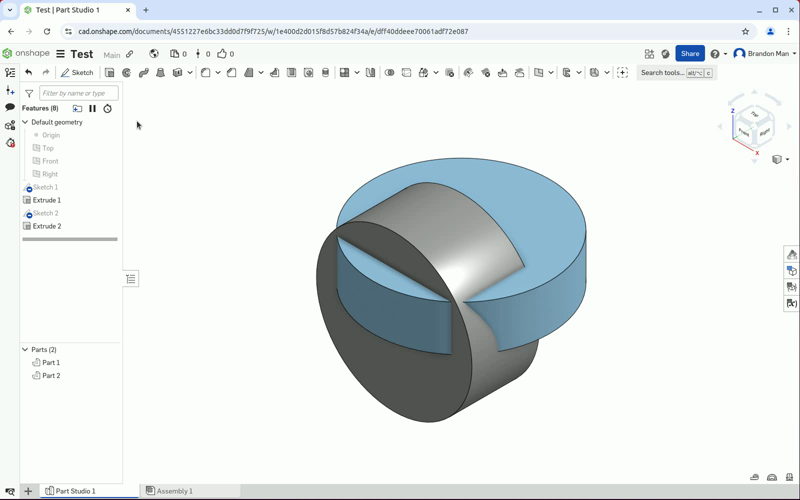
mouse_move(73, 189)
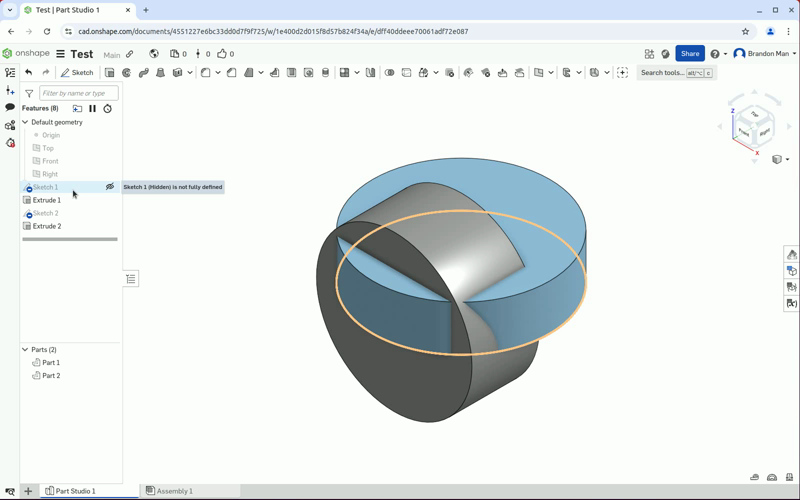
click(73, 189)